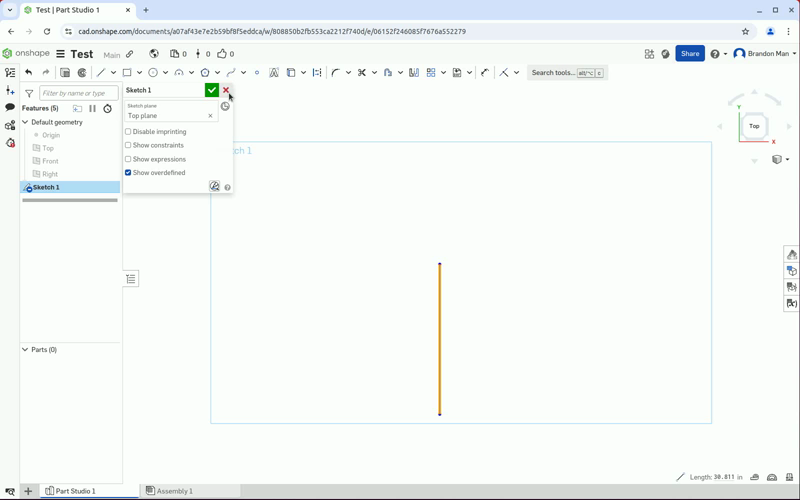
key(shift+h)
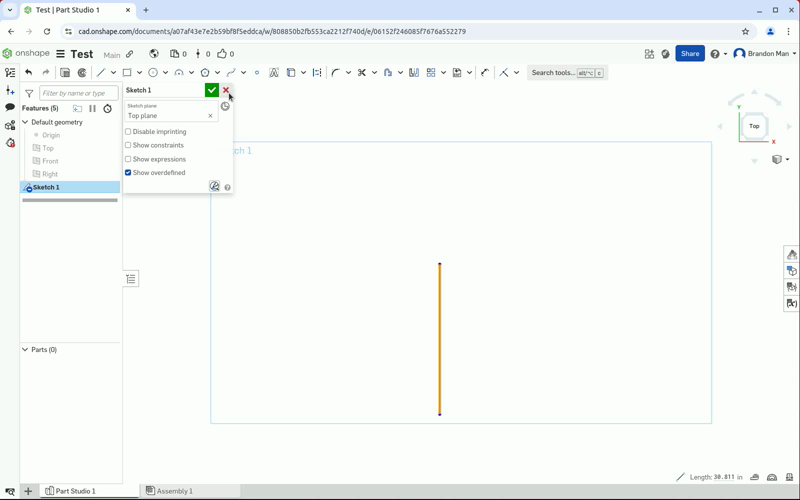
key(shift+s)
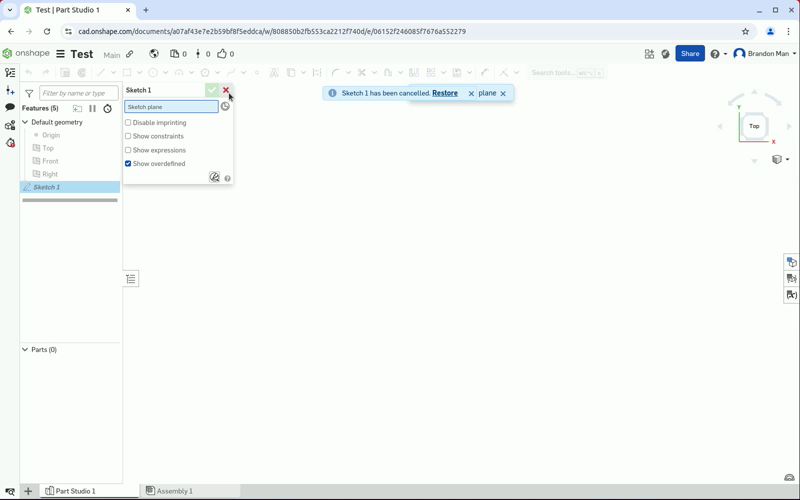
mouse_move(73, 150)
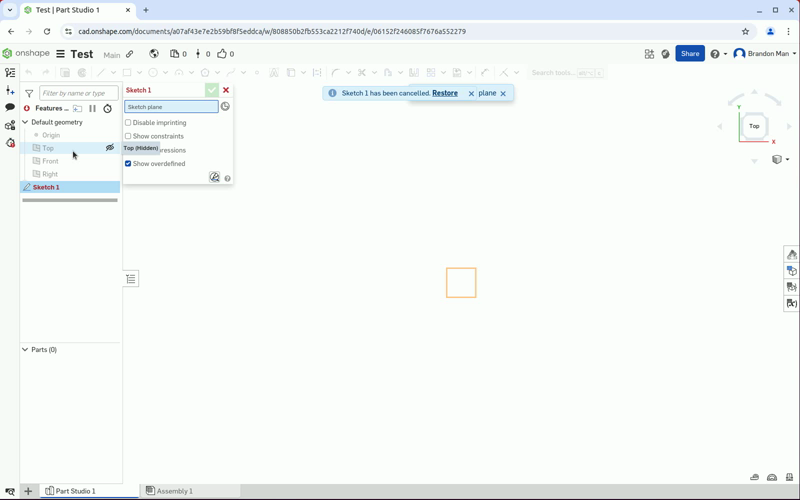
click(73, 150)
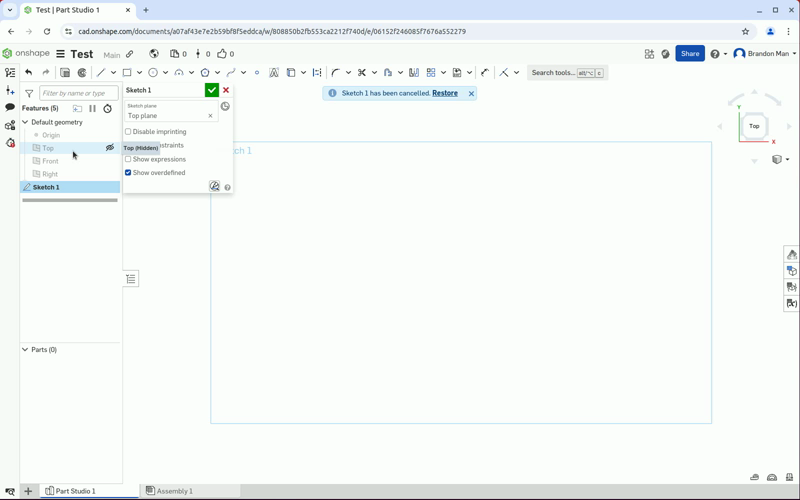
mouse_move(73, 352)
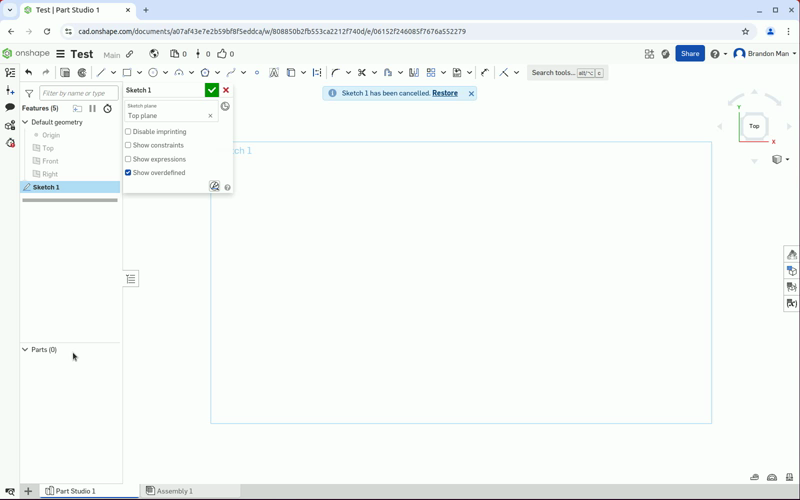
key(y)
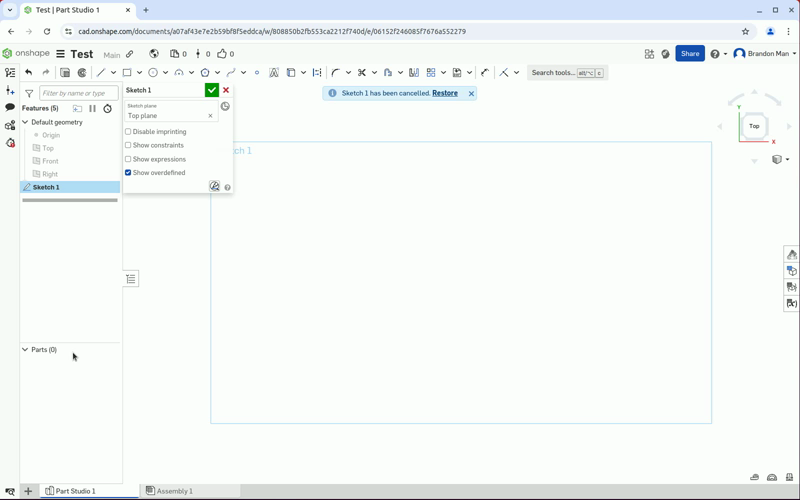
key(c)
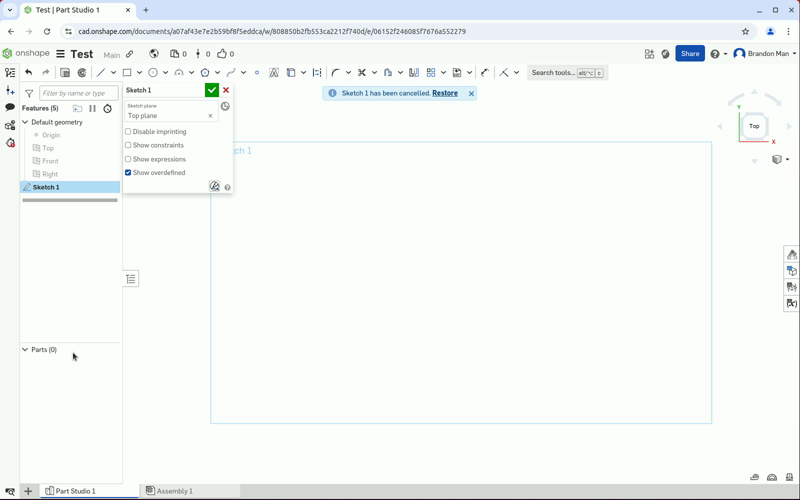
key_down(shift)
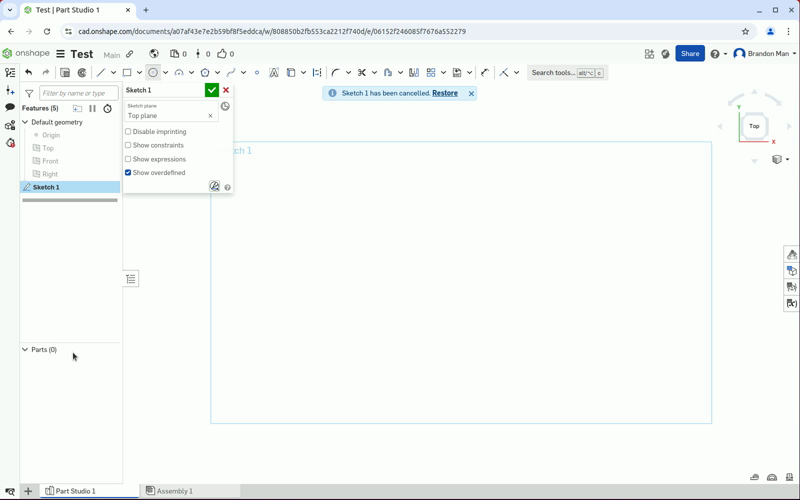
mouse_move(461, 282)
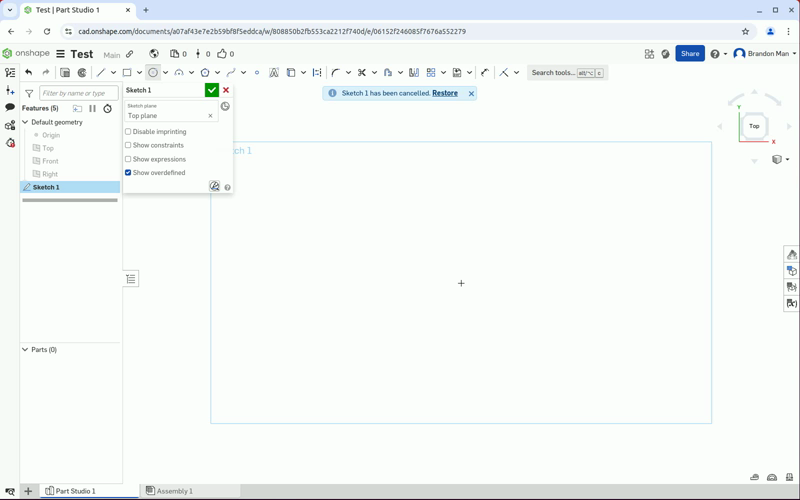
click(461, 282)
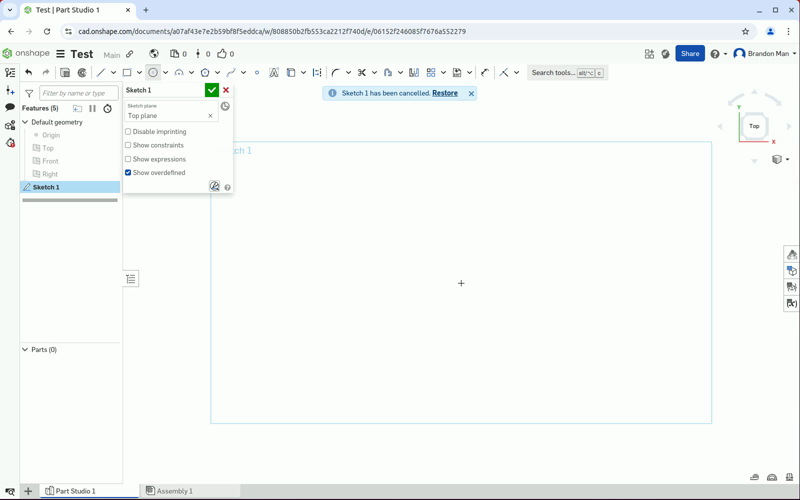
key_up(shift)
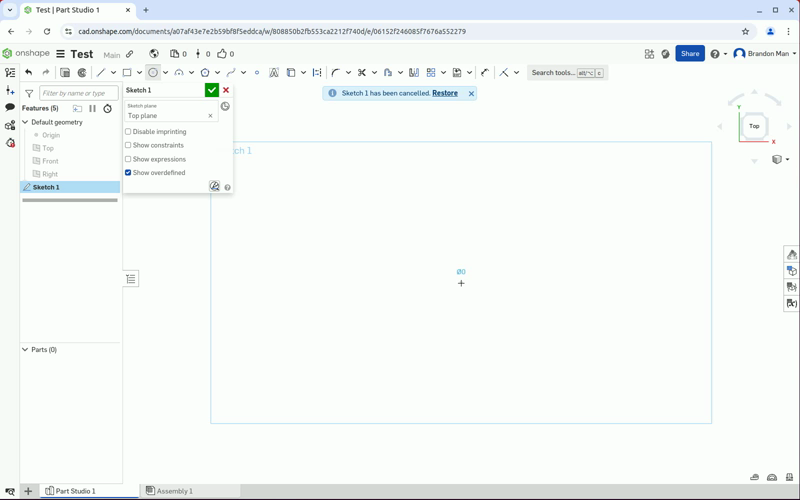
mouse_move(574, 282)
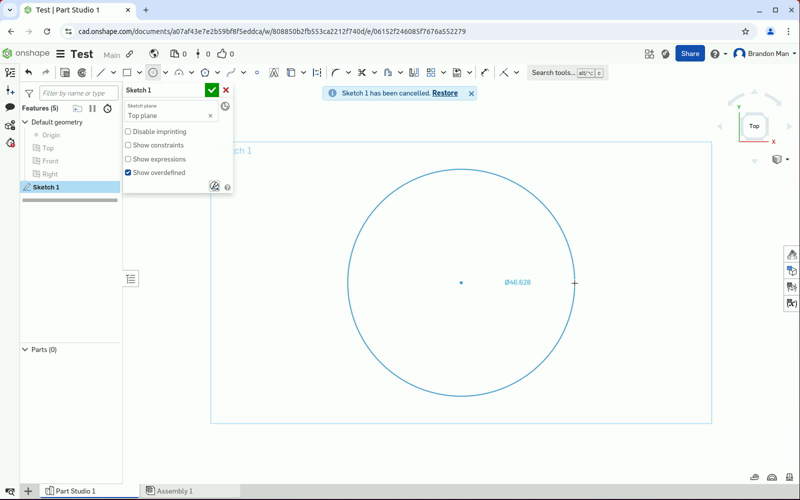
click(574, 282)
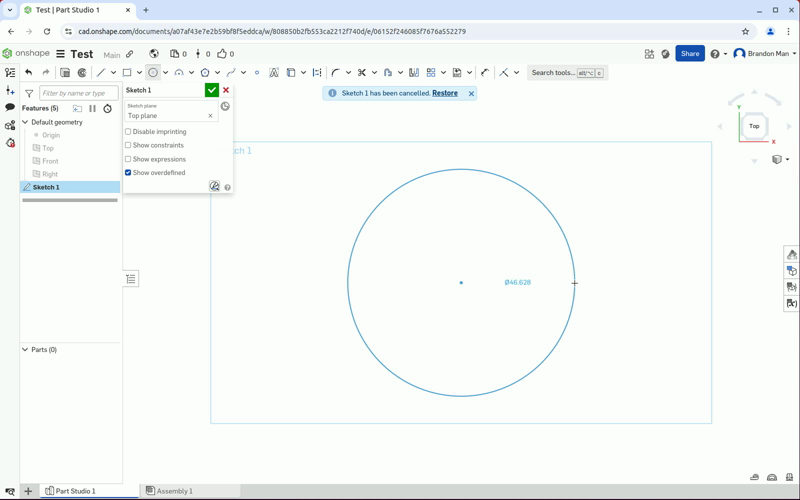
key(esc)
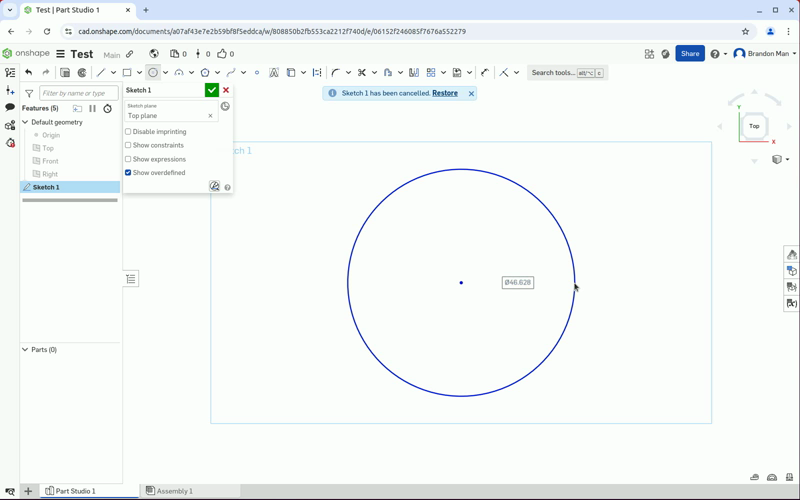
key(c)
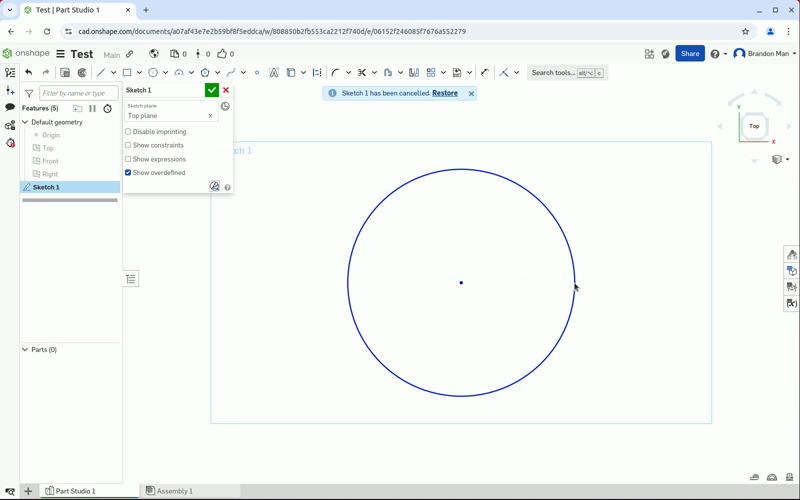
key_down(shift)
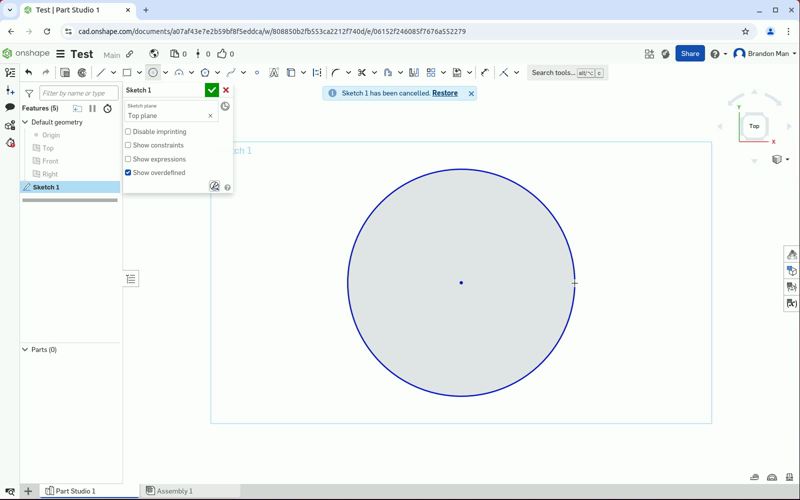
mouse_move(461, 282)
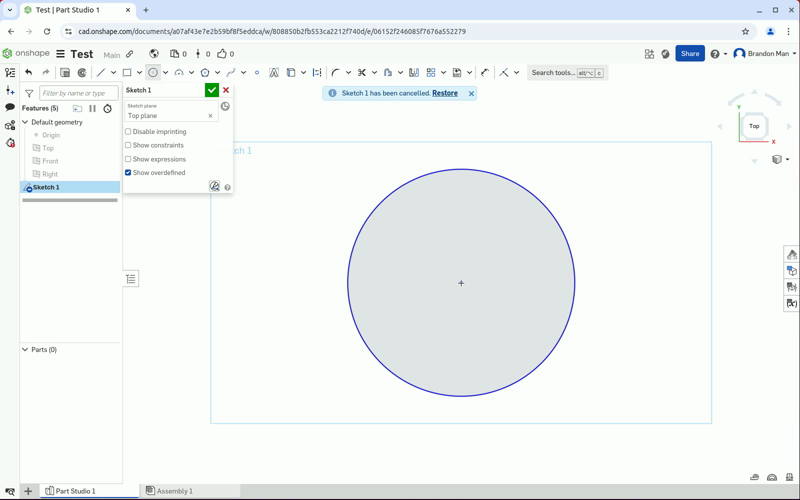
click(461, 282)
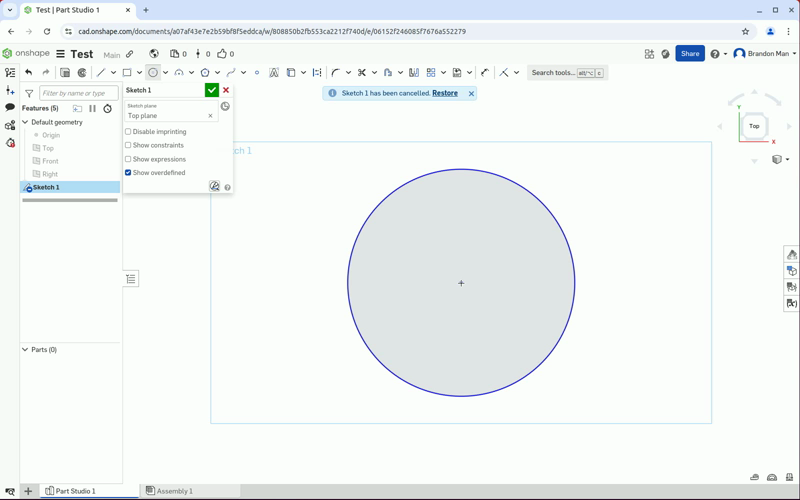
key_up(shift)
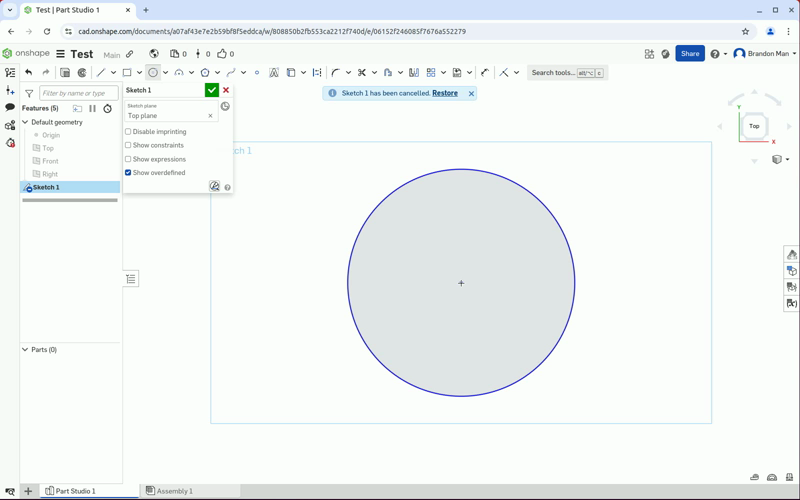
mouse_move(560, 282)
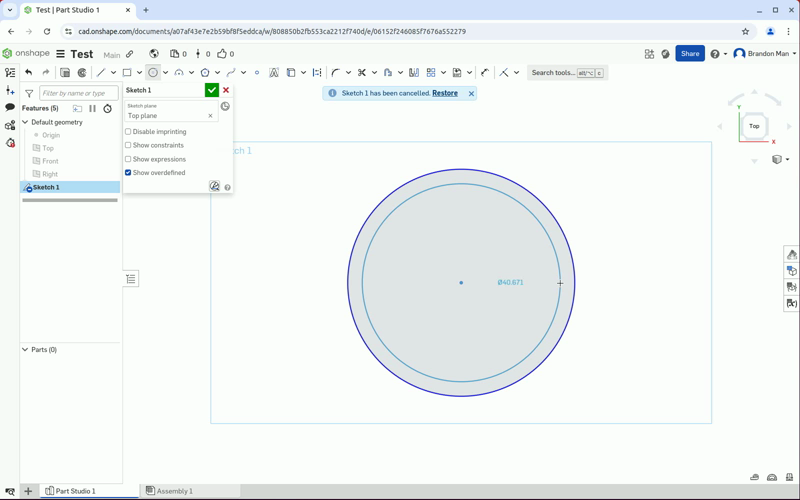
click(560, 282)
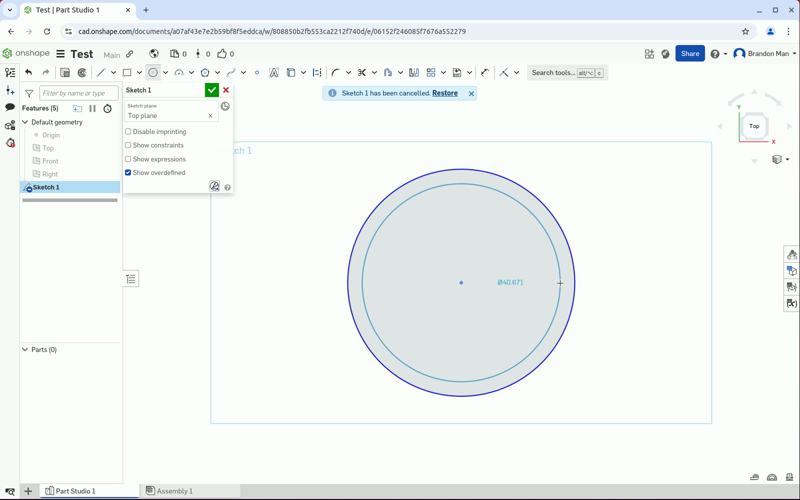
key(esc)
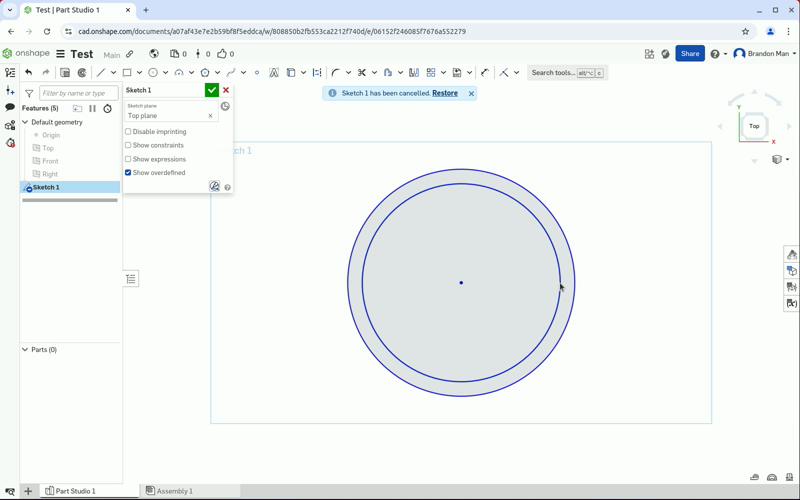
mouse_move(359, 313)
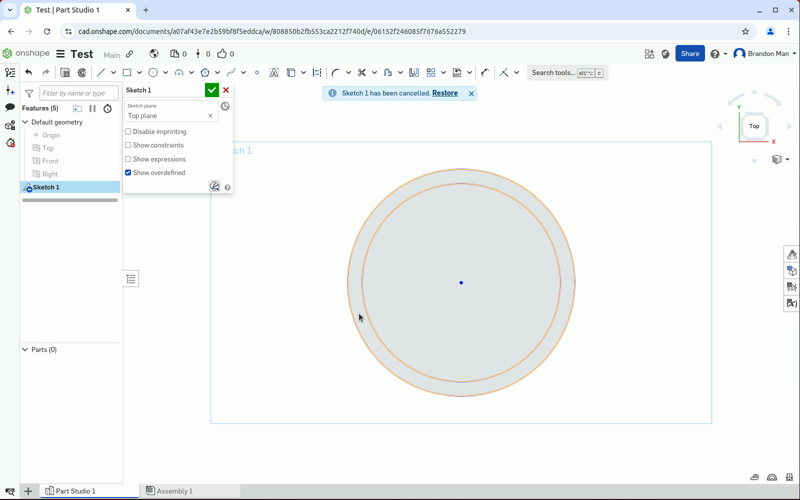
click(359, 313)
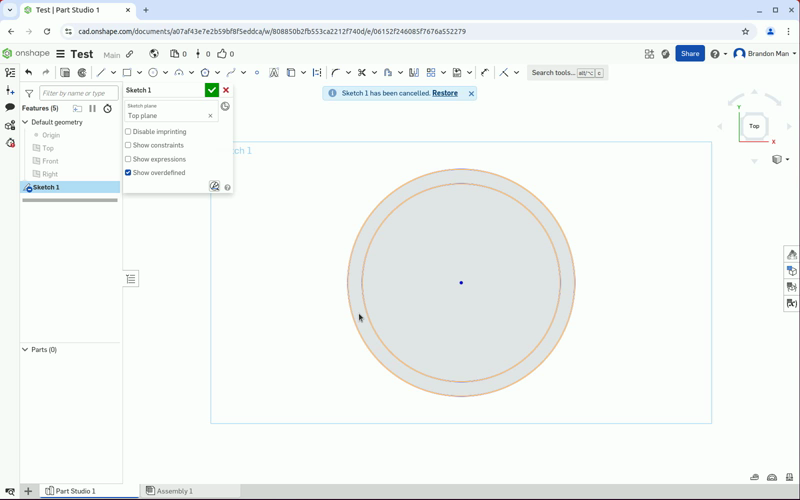
mouse_move(73, 352)
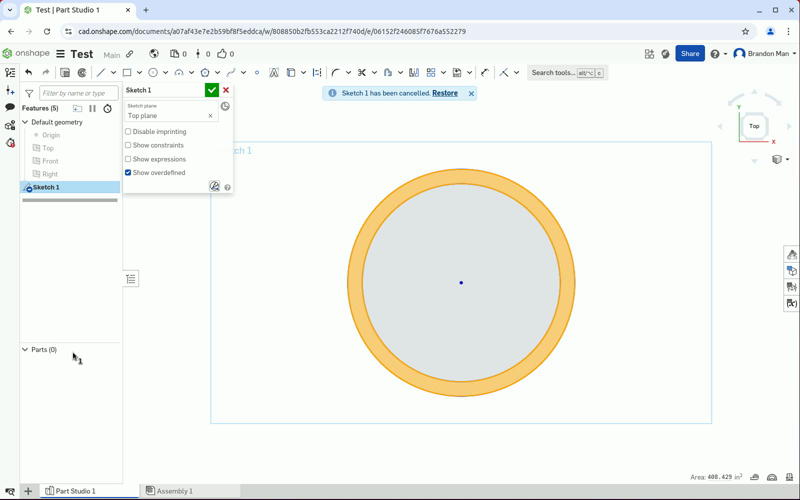
key(shift+y)
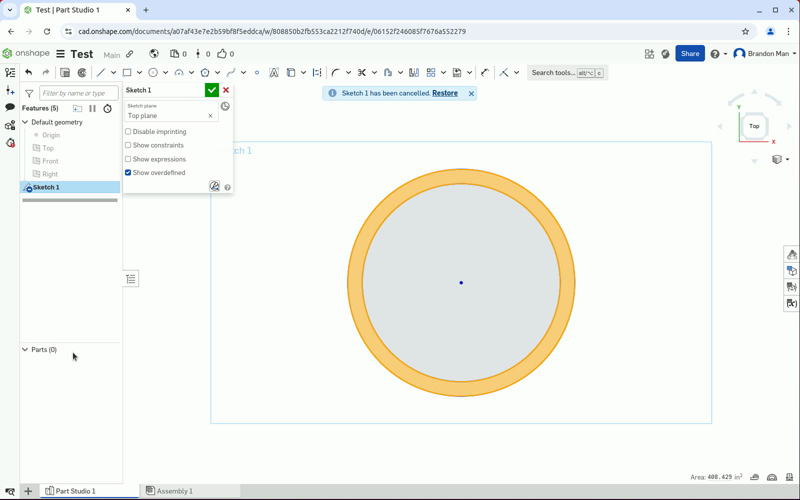
key(shift+e)
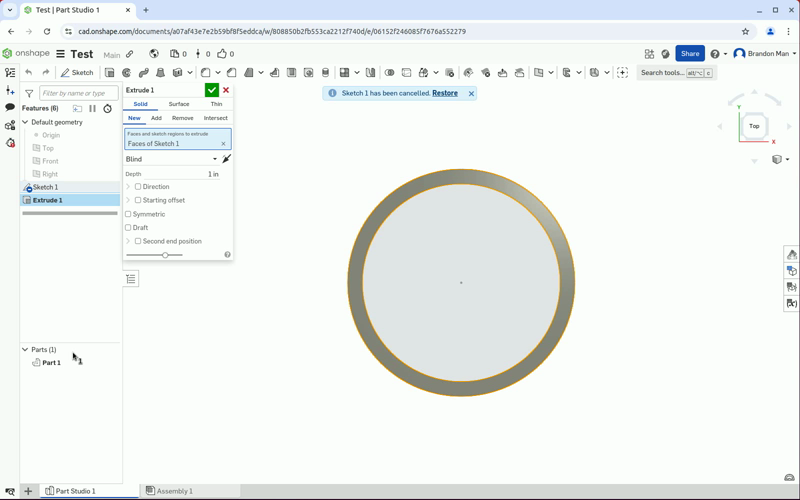
mouse_move(143, 106)
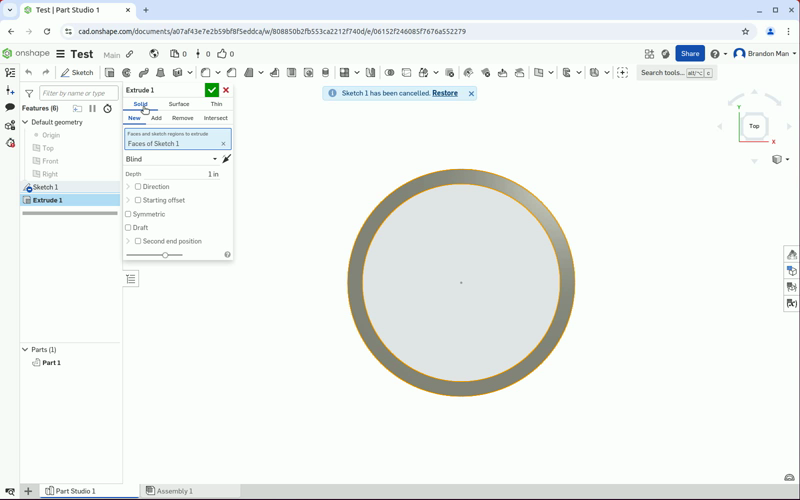
click(143, 106)
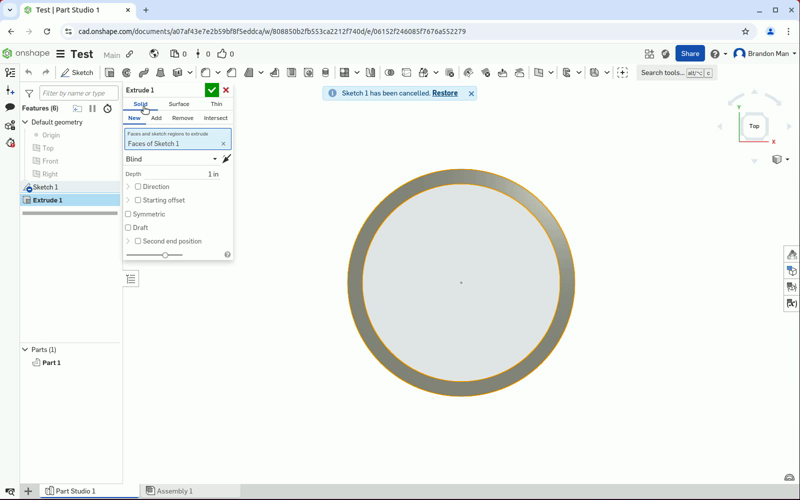
mouse_move(137, 120)
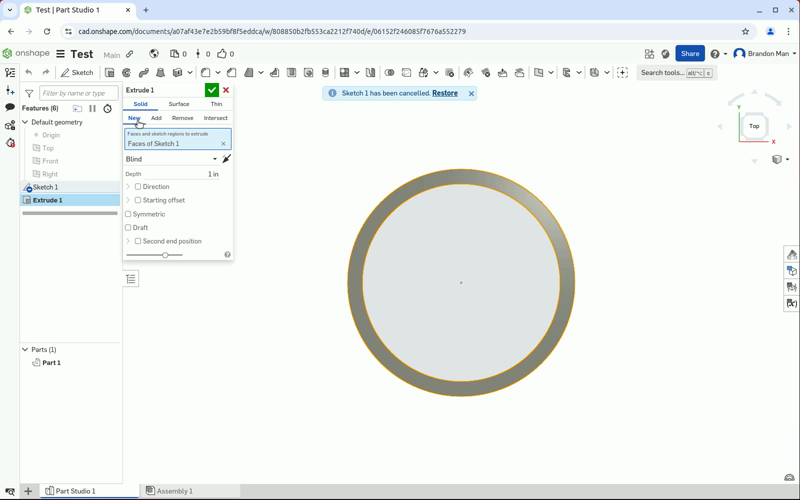
click(137, 120)
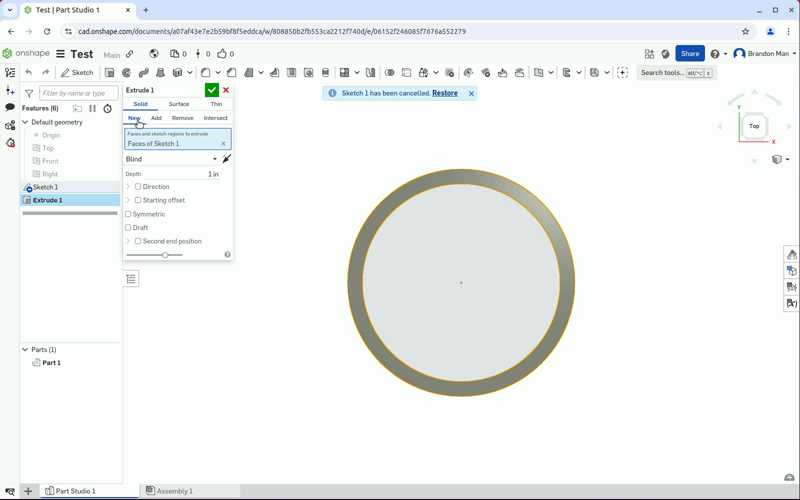
key(tab, 4)
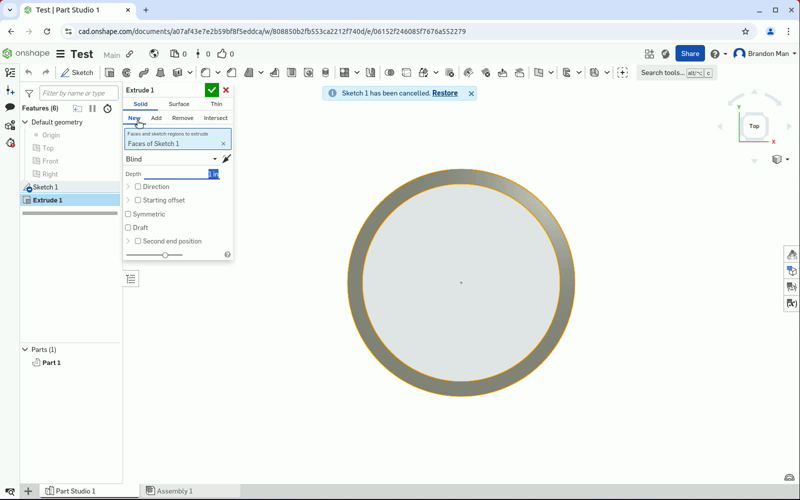
text(23.108)
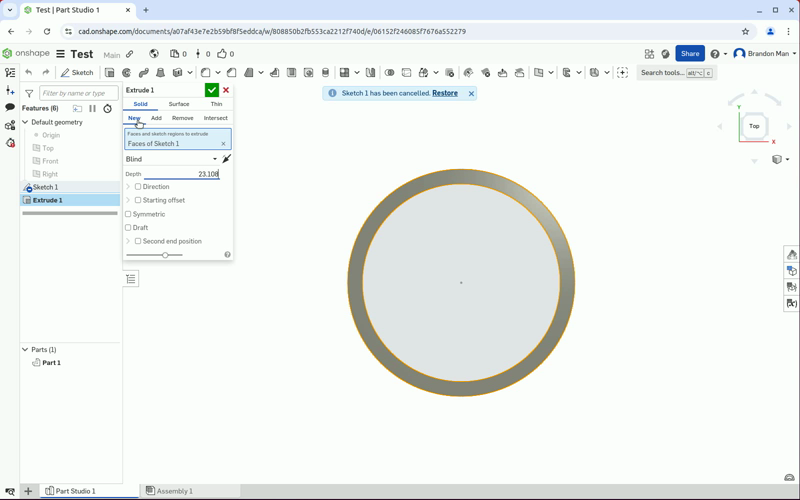
key(enter)
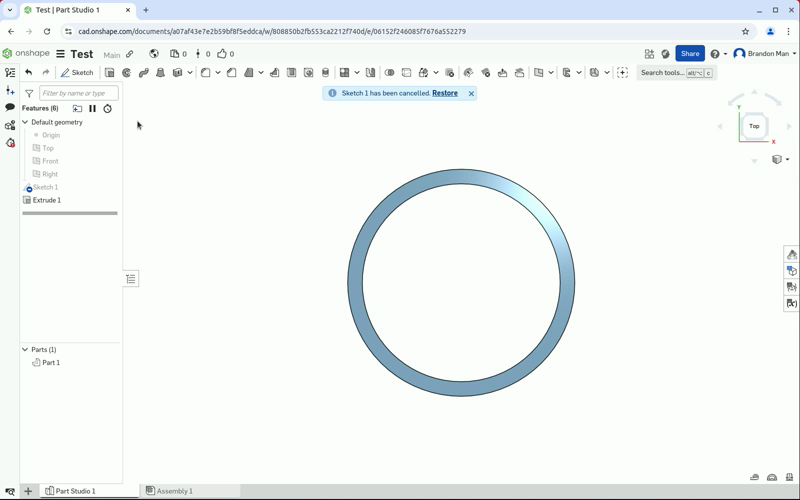
key(shift+h)
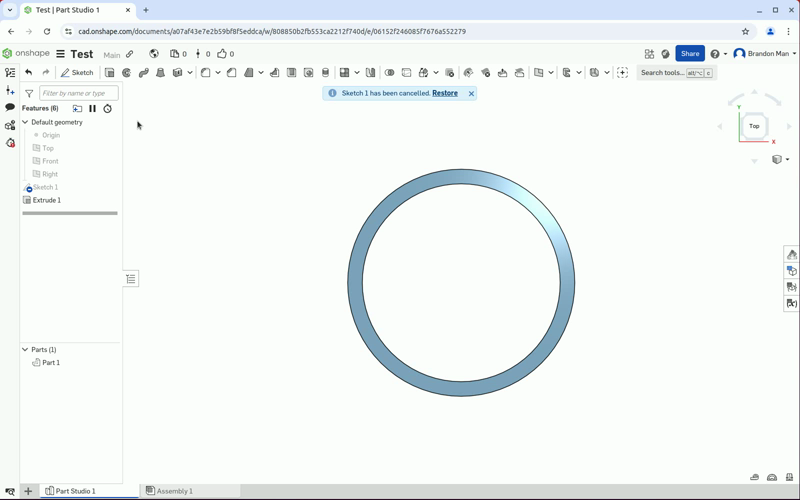
key(shift+h)
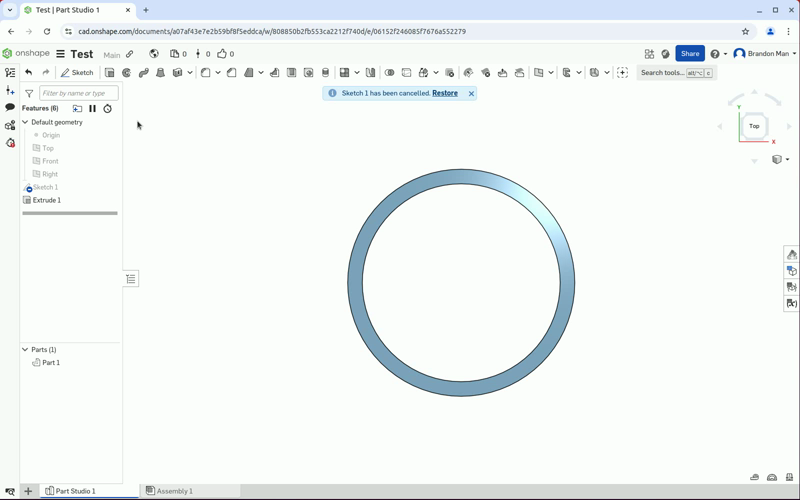
mouse_move(73, 189)
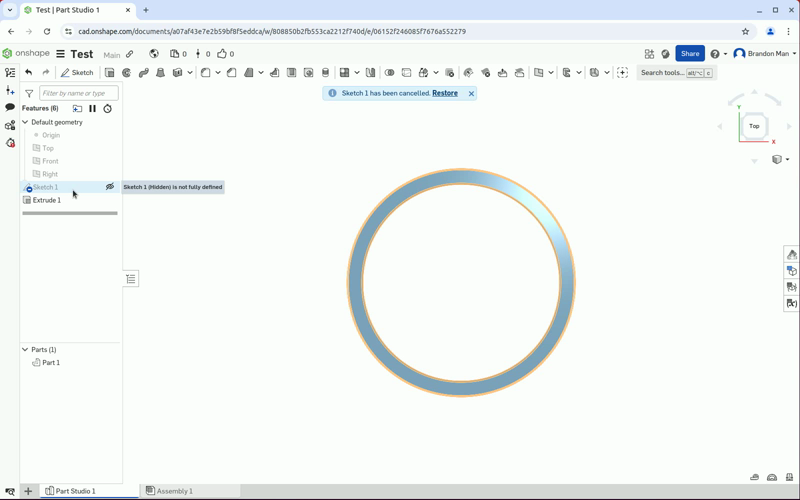
click(73, 189)
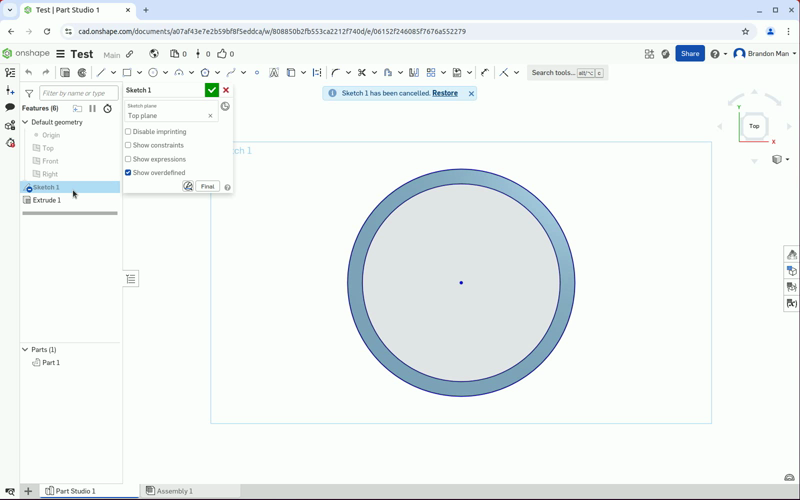
mouse_move(229, 92)
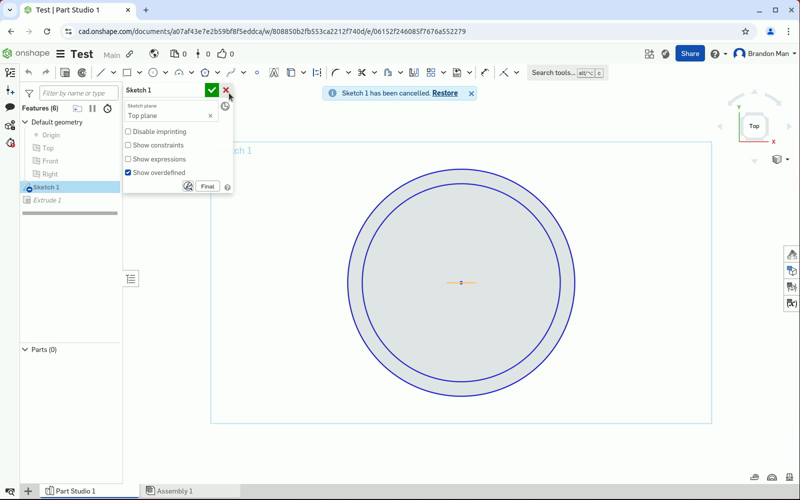
click(229, 92)
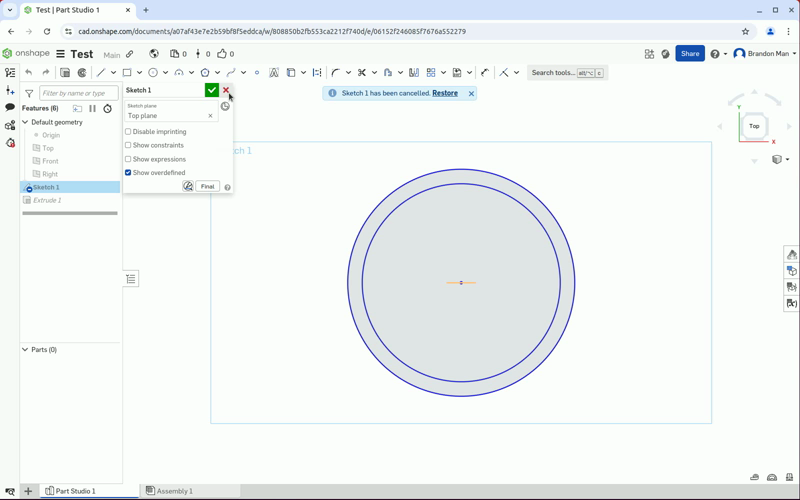
key(shift+s)
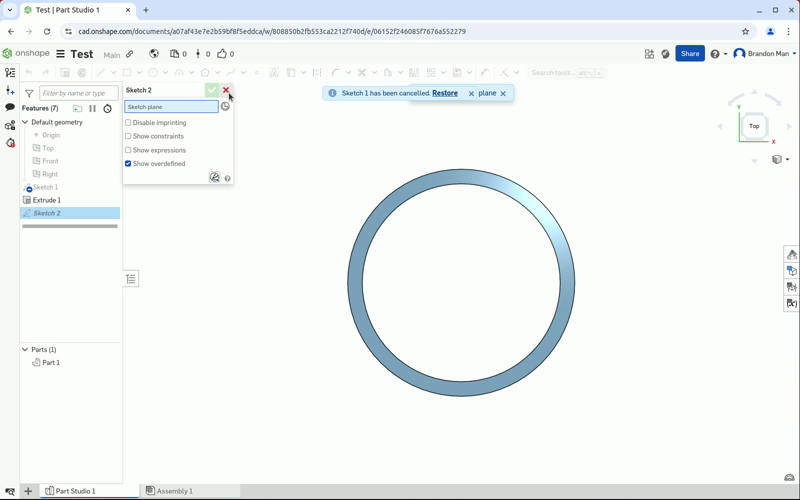
mouse_move(73, 150)
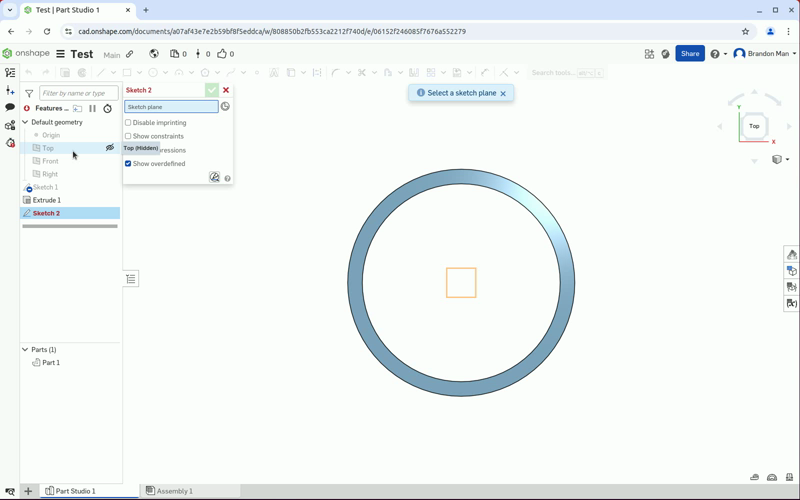
click(73, 150)
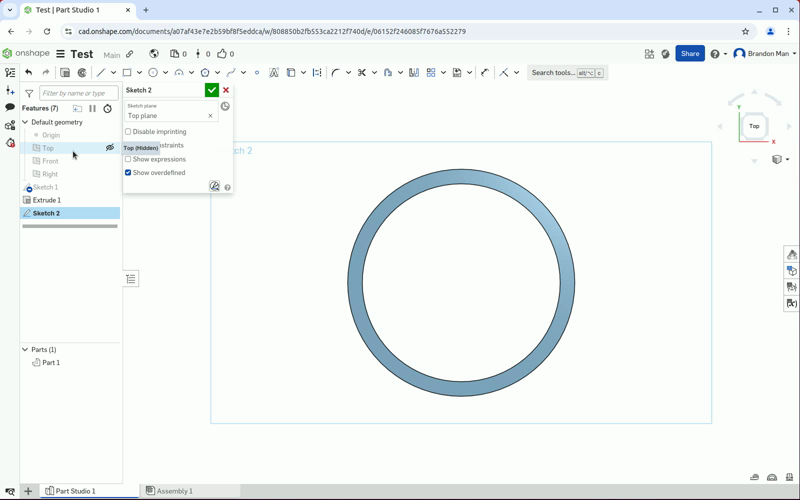
mouse_move(73, 352)
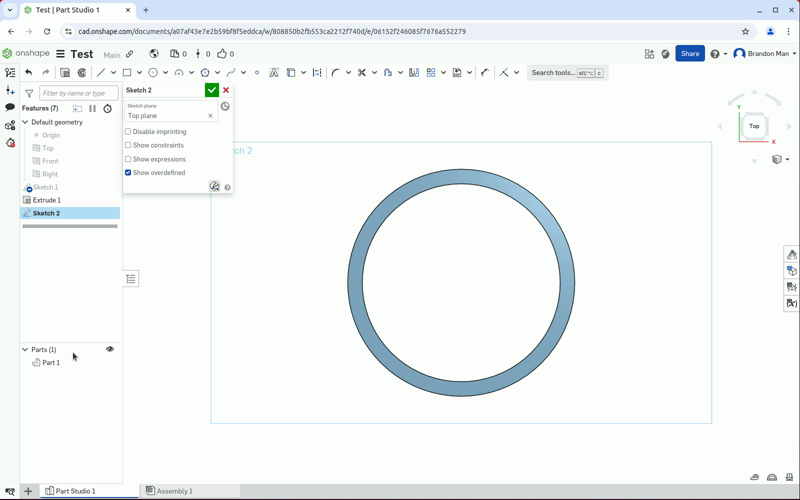
key(y)
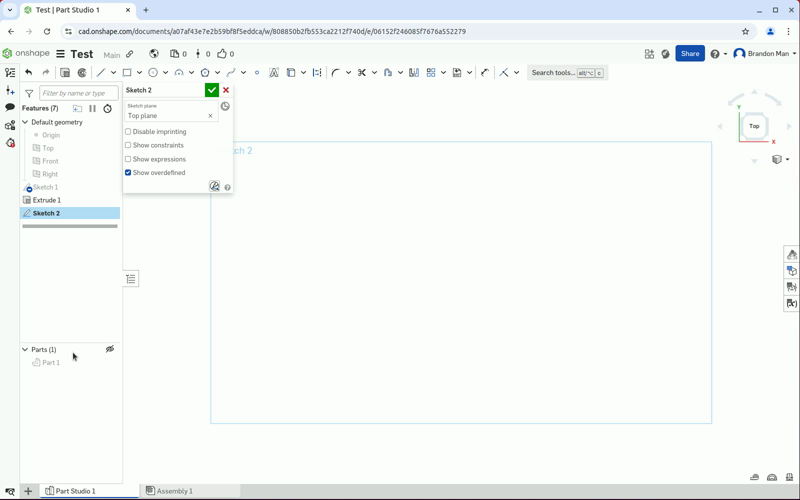
key(c)
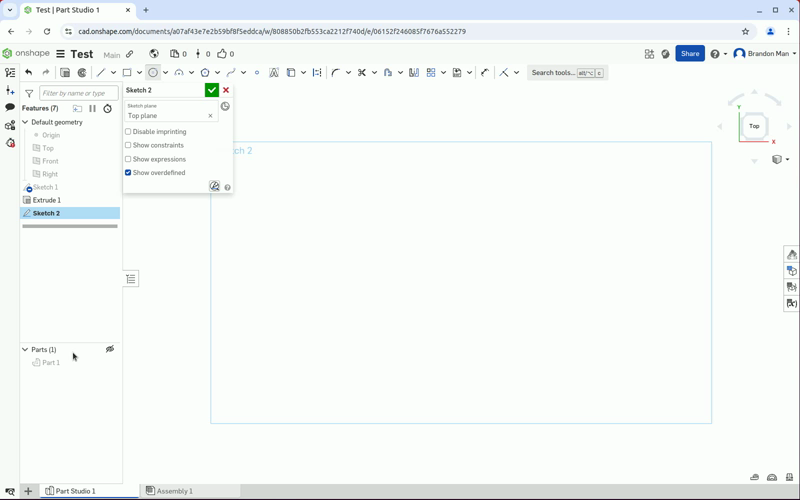
key_down(shift)
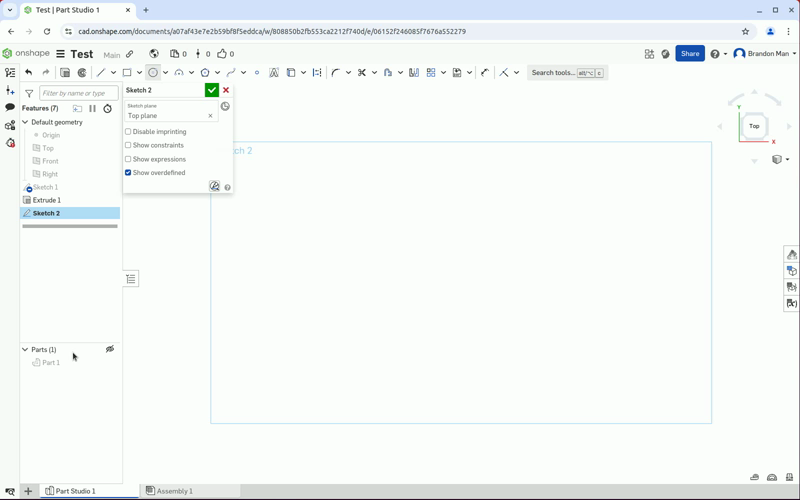
mouse_move(461, 282)
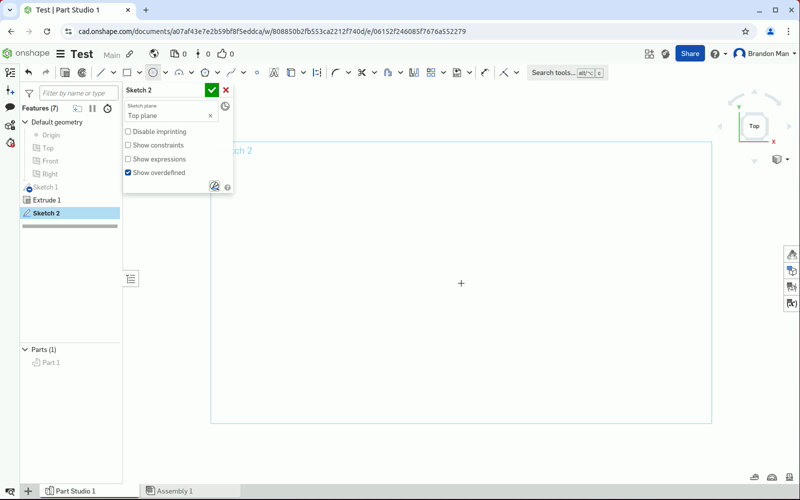
click(461, 282)
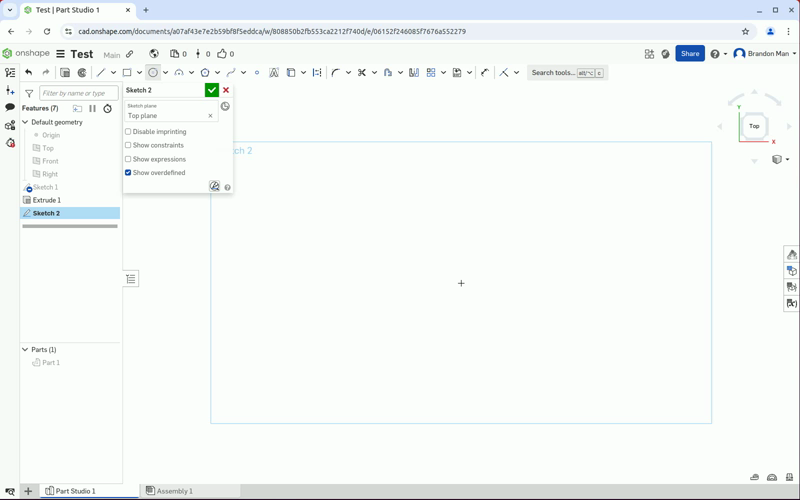
key_up(shift)
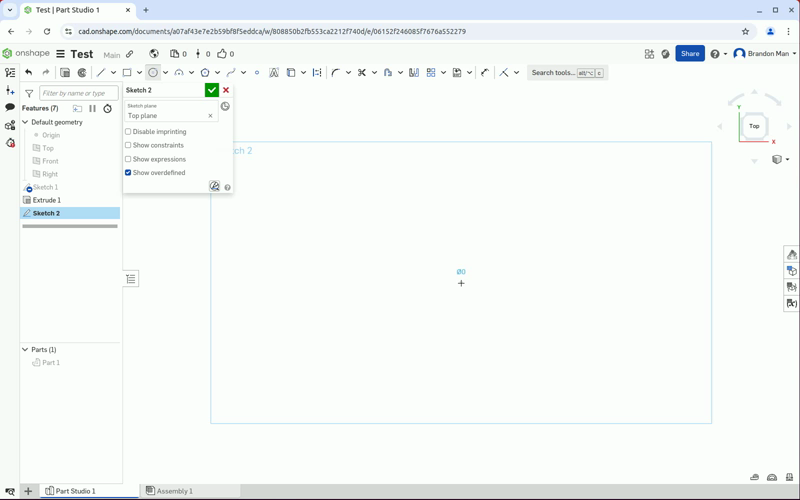
mouse_move(560, 282)
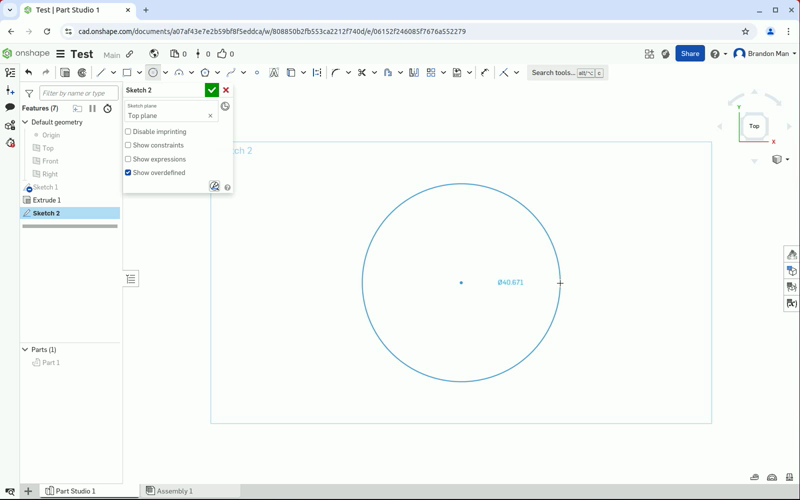
click(560, 282)
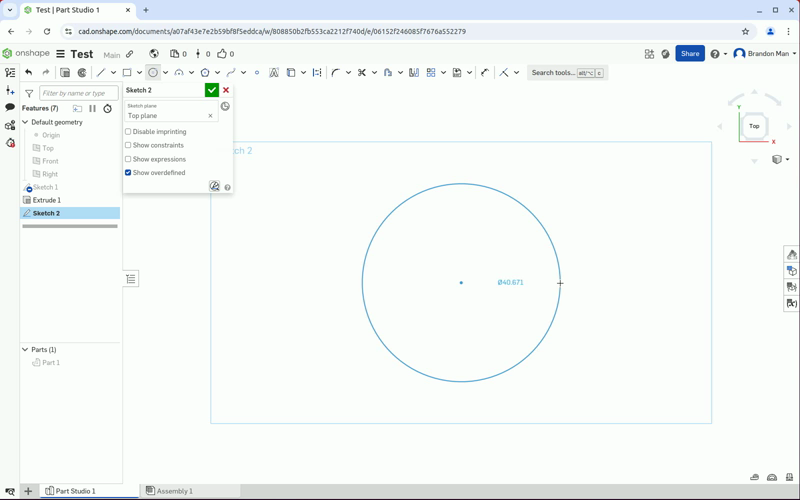
key(esc)
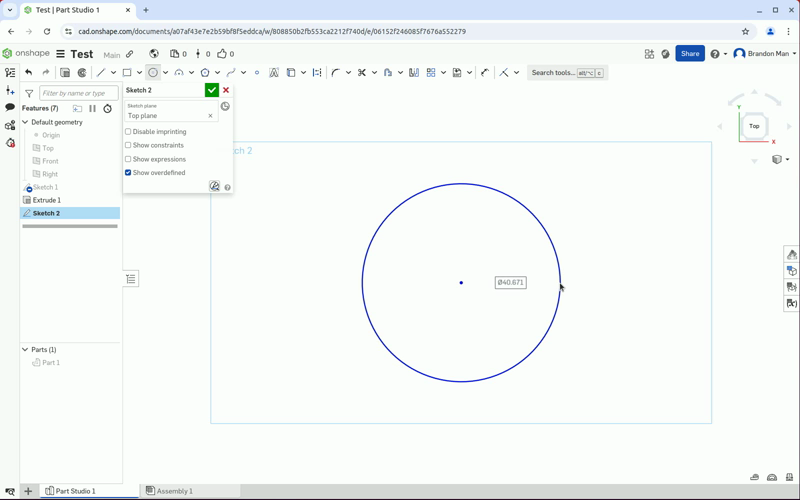
mouse_move(493, 305)
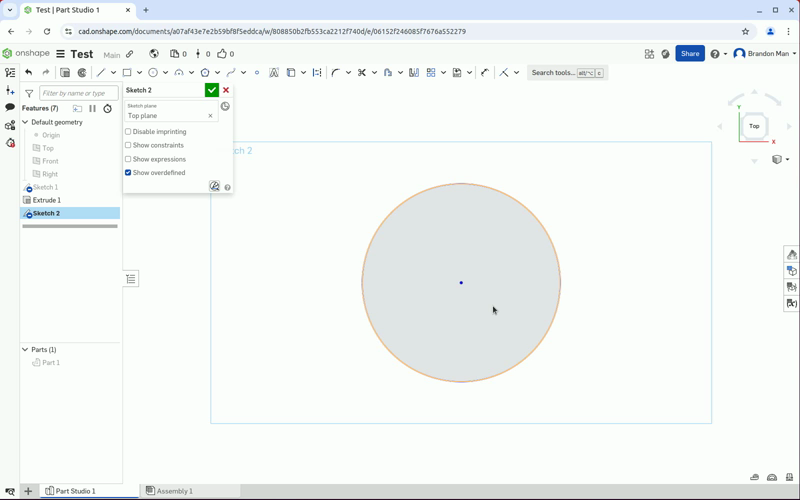
click(493, 305)
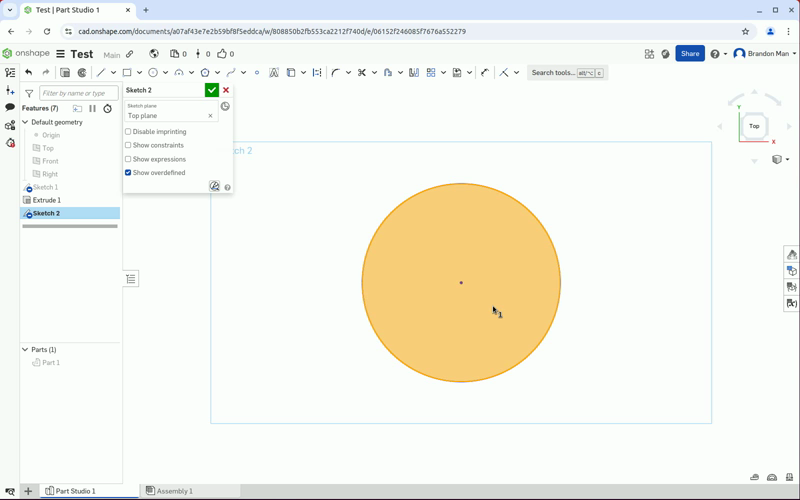
mouse_move(73, 352)
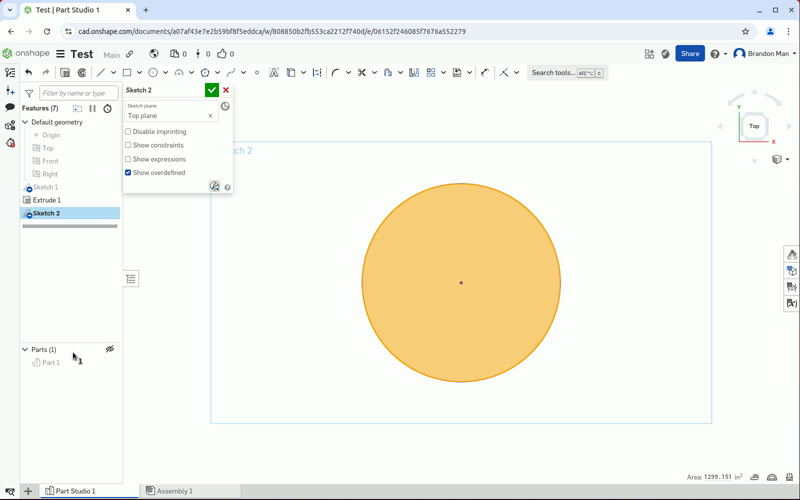
key(shift+y)
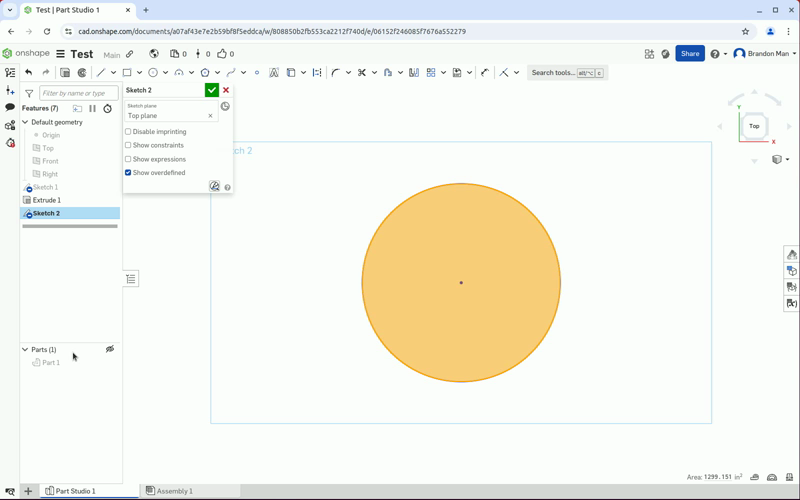
key(shift+e)
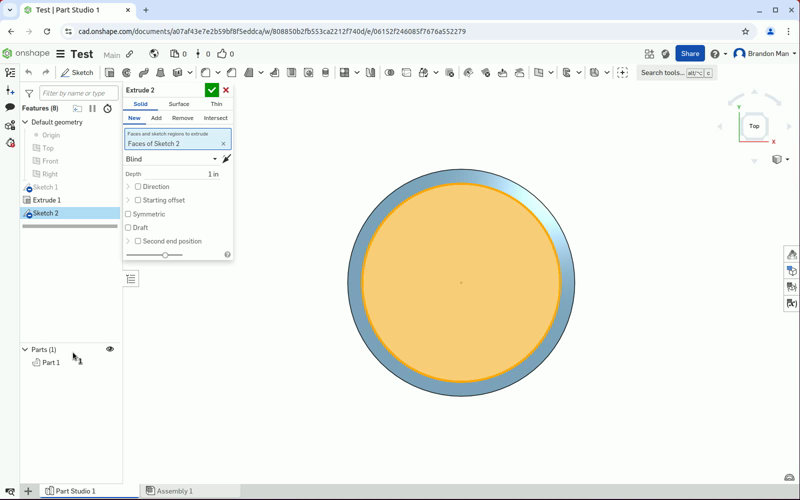
mouse_move(143, 106)
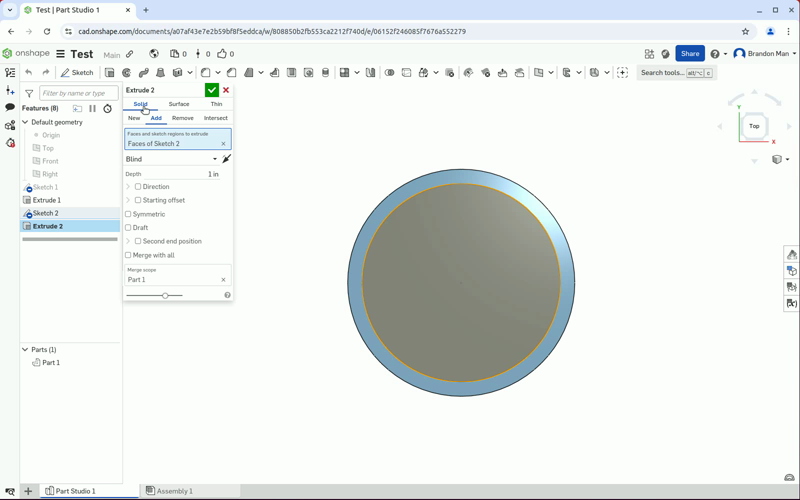
click(143, 106)
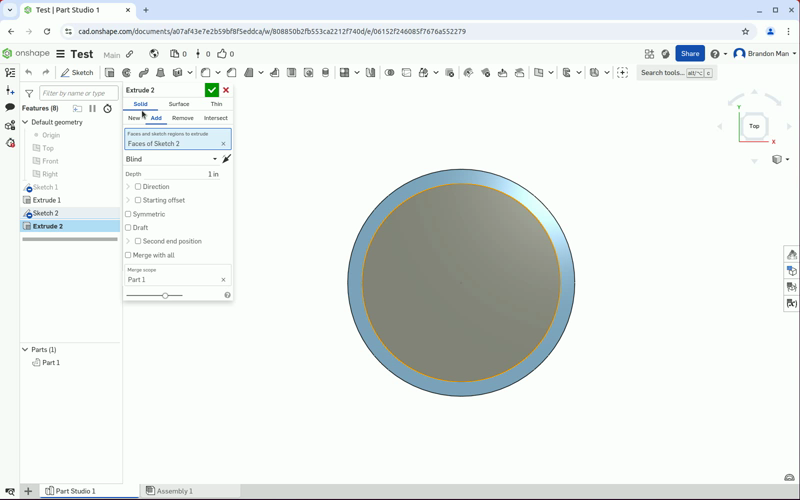
mouse_move(137, 120)
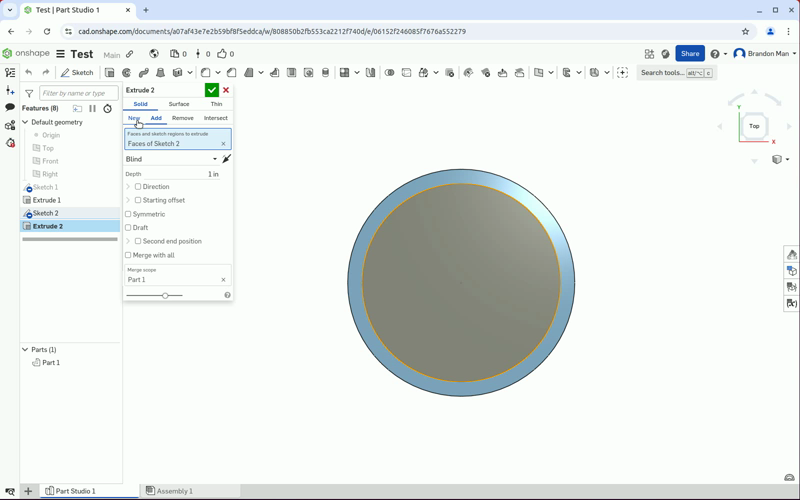
click(137, 120)
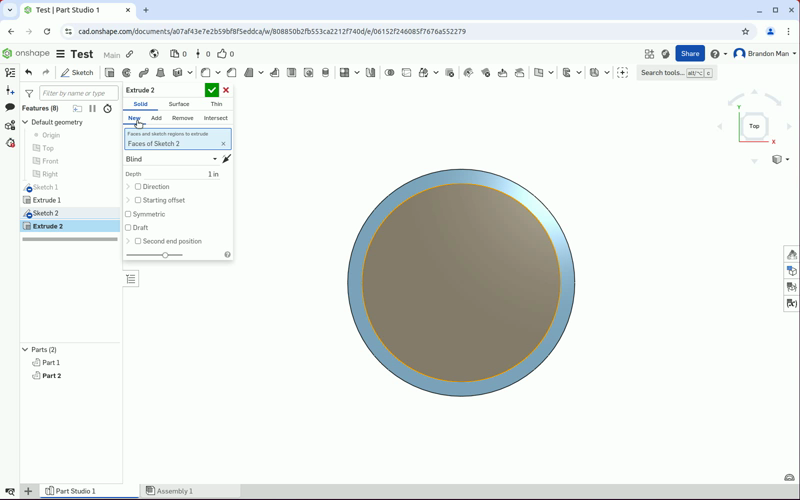
key(tab, 4)
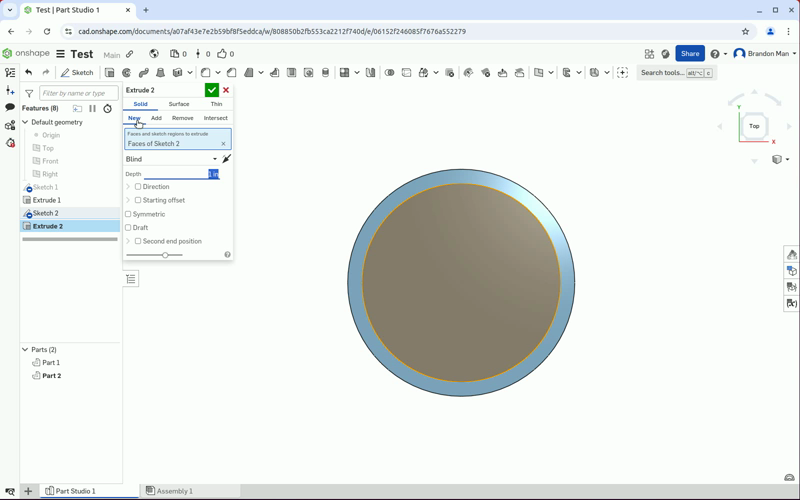
text(5.777)
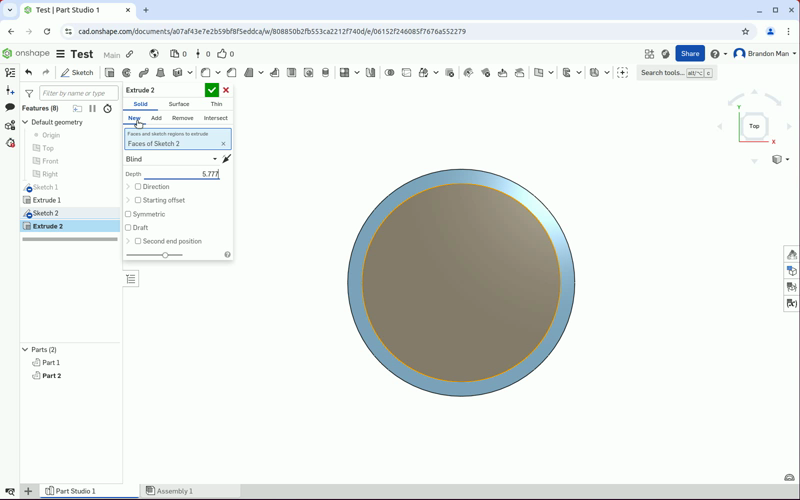
key(enter)
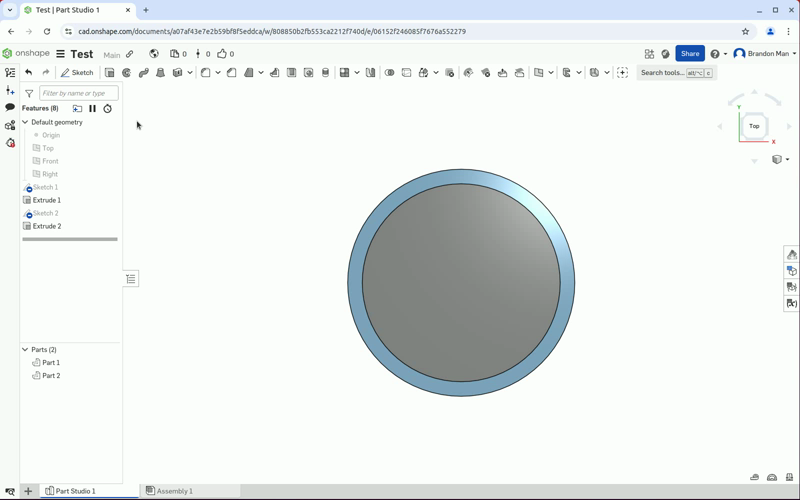
key(shift+h)
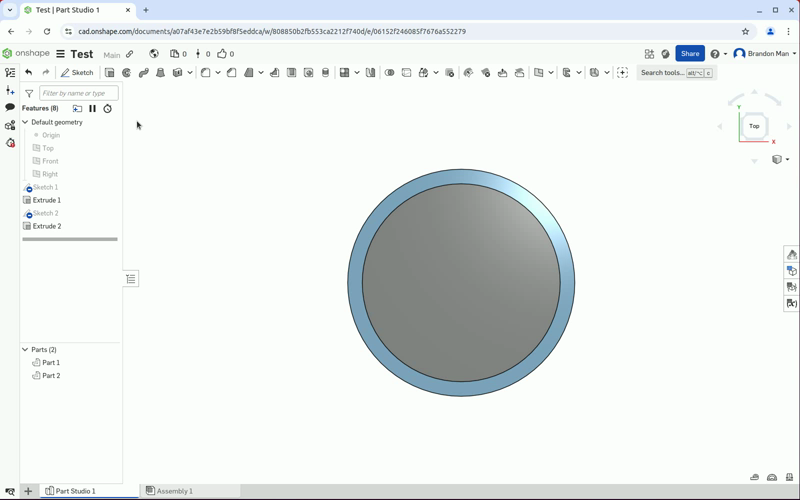
key(shift+h)
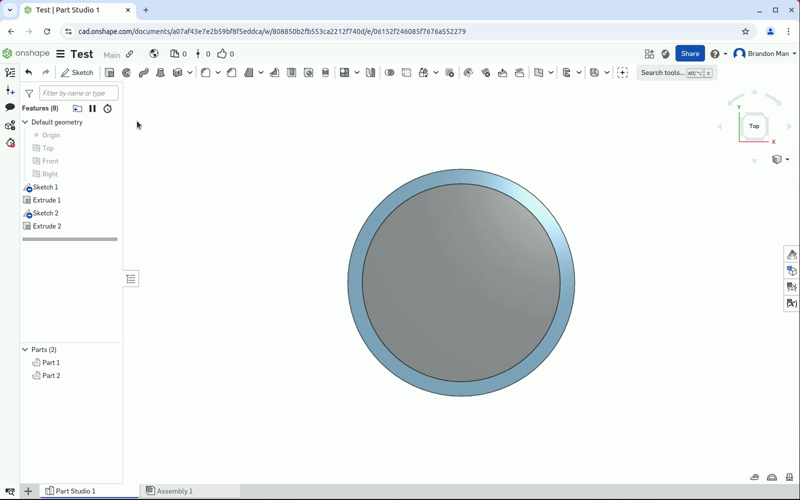
key(shift+7)
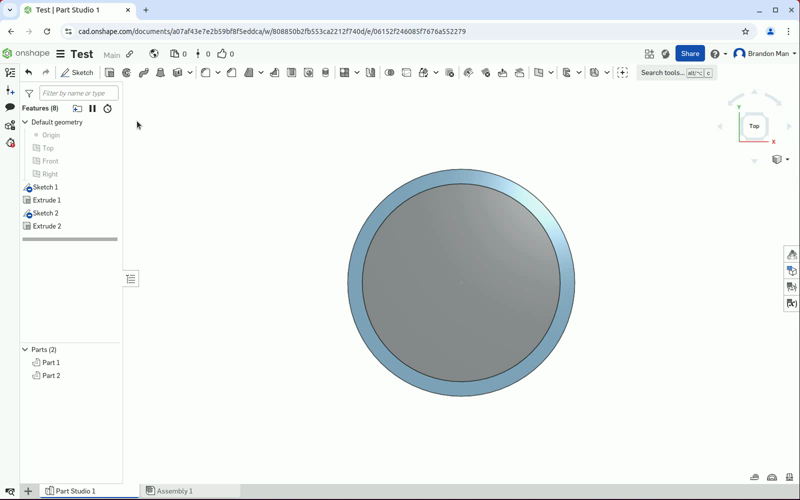
key(up, 3)
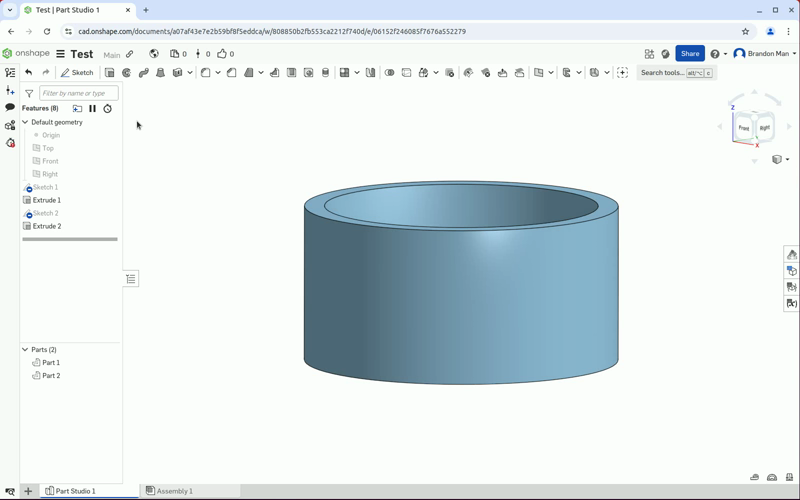
key(left, 3)
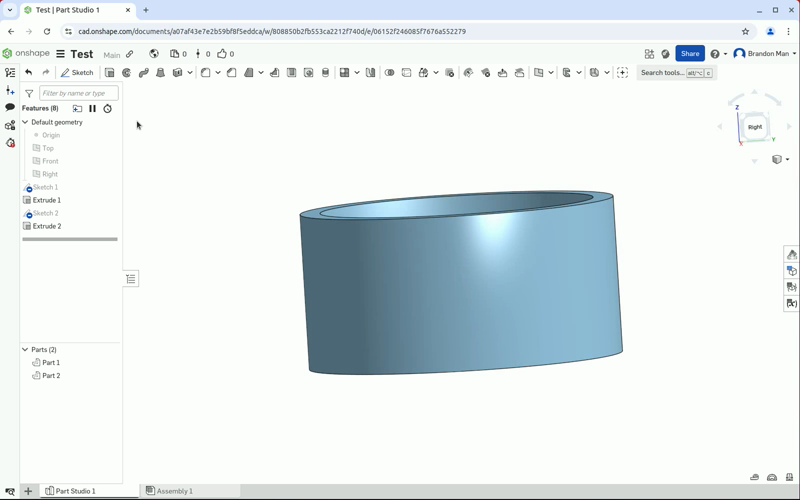
key(right, 3)
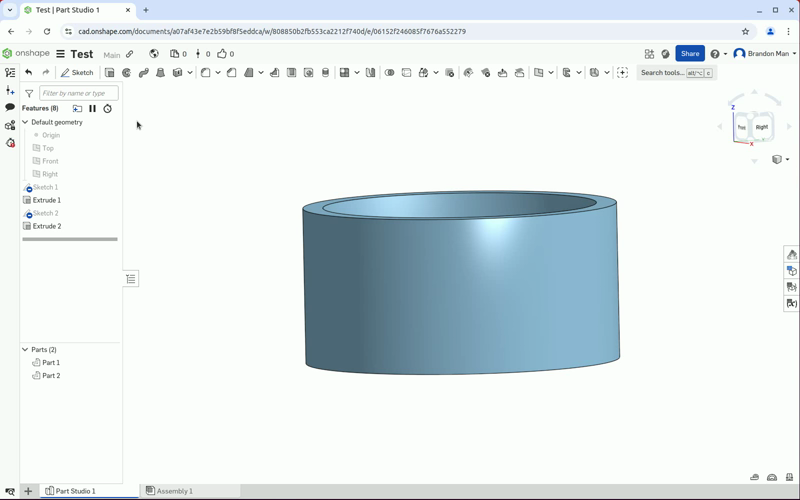
key(down, 3)
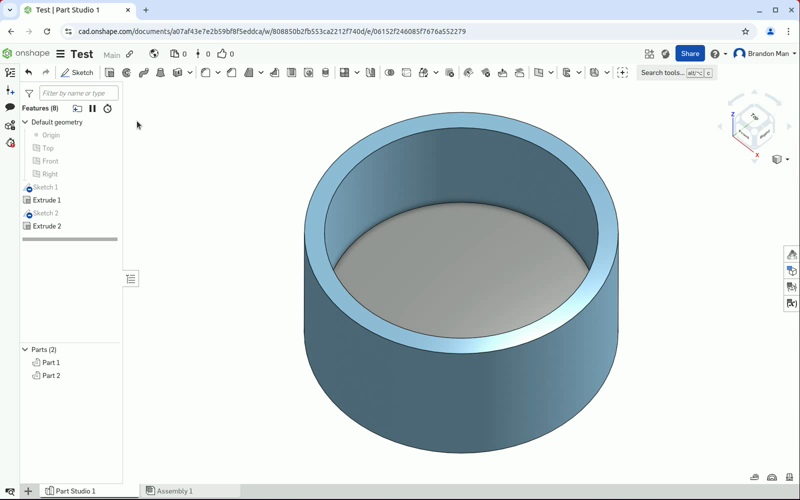
mouse_move(73, 189)
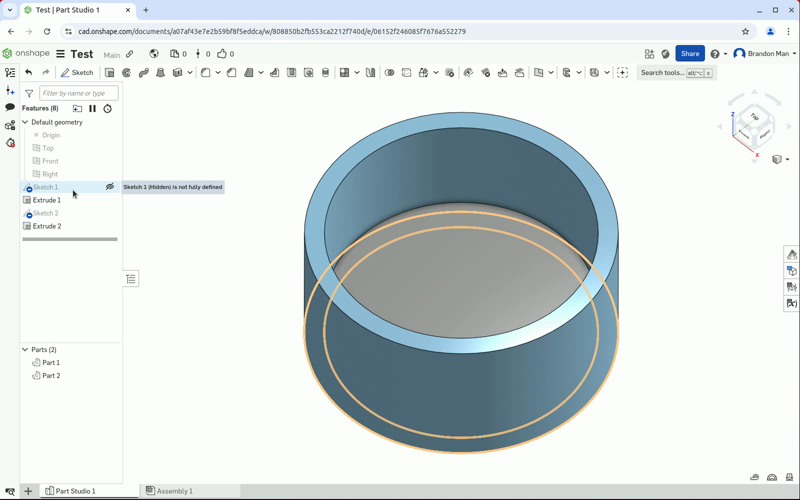
click(73, 189)